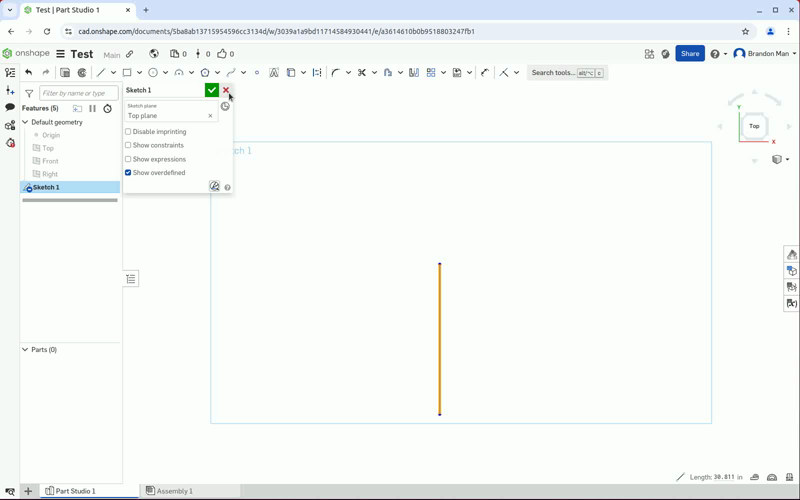
key(shift+h)
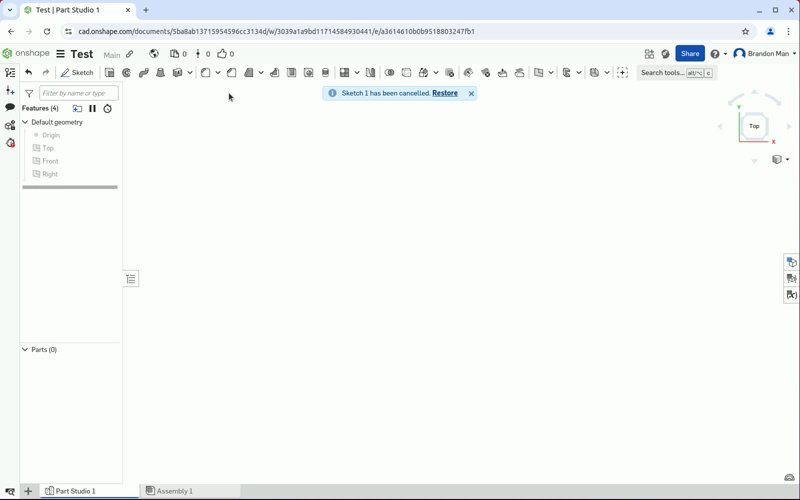
mouse_move(73, 352)
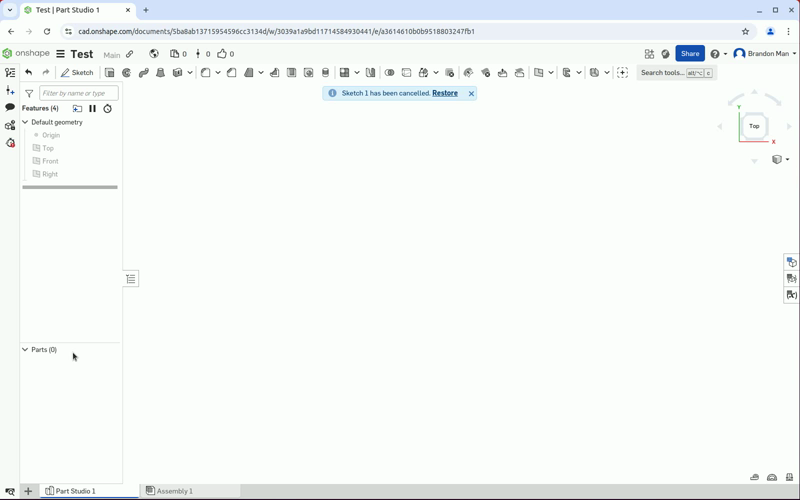
key(y)
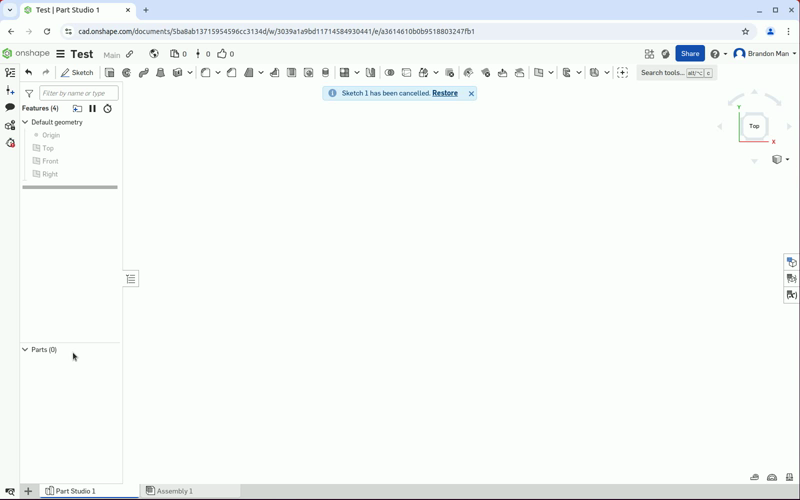
key(shift+p)
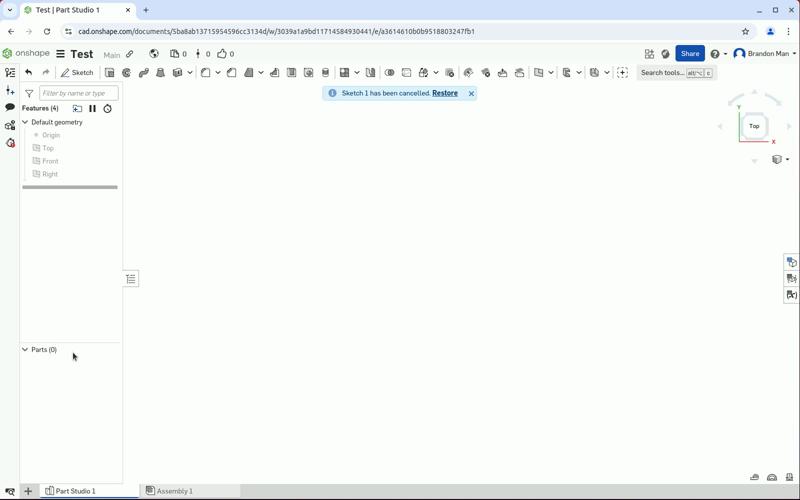
key(space)
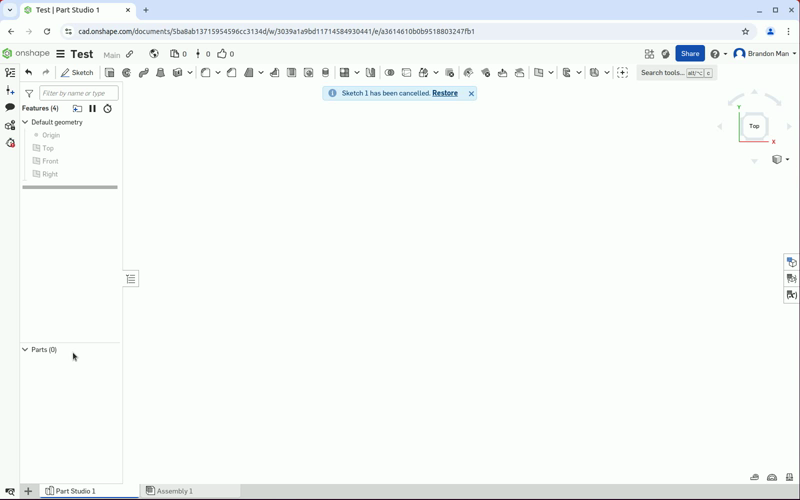
key_down(shift)
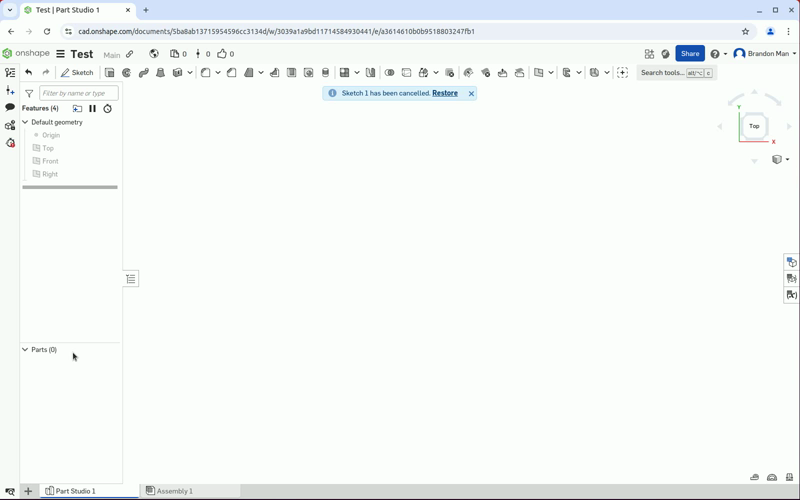
key(up)
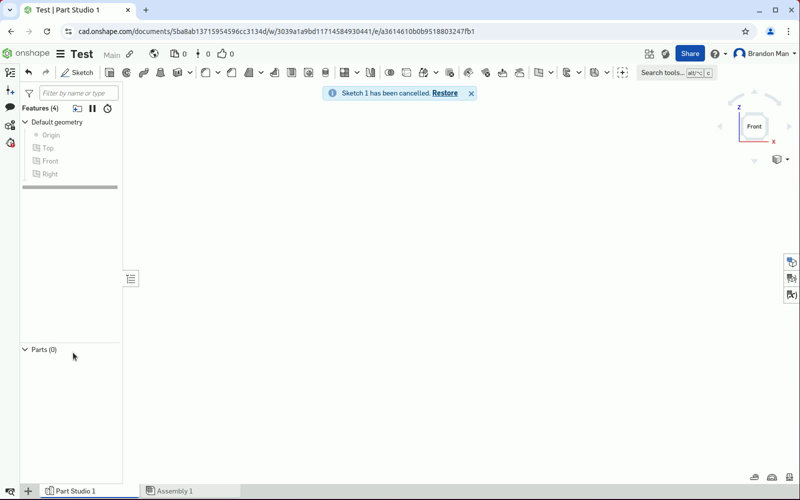
key_up(shift)
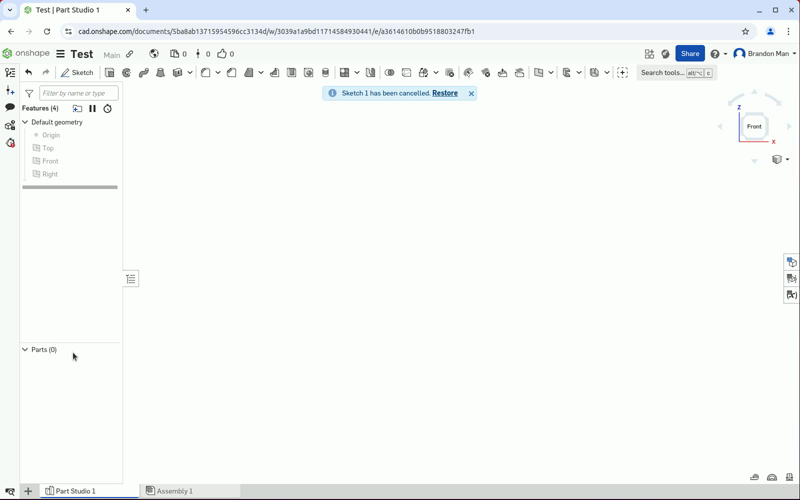
mouse_move(73, 352)
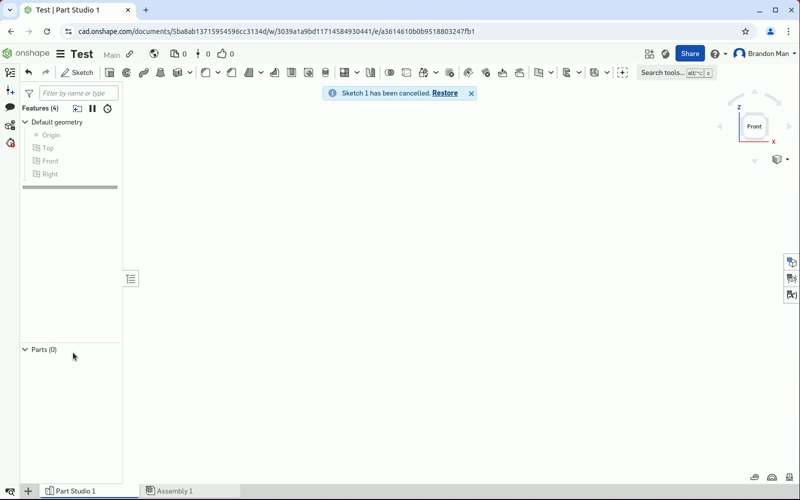
key(shift+y)
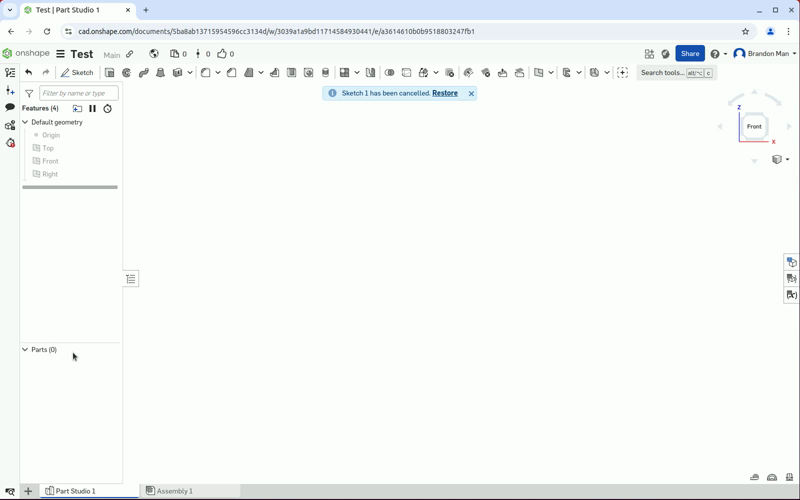
key(shift+s)
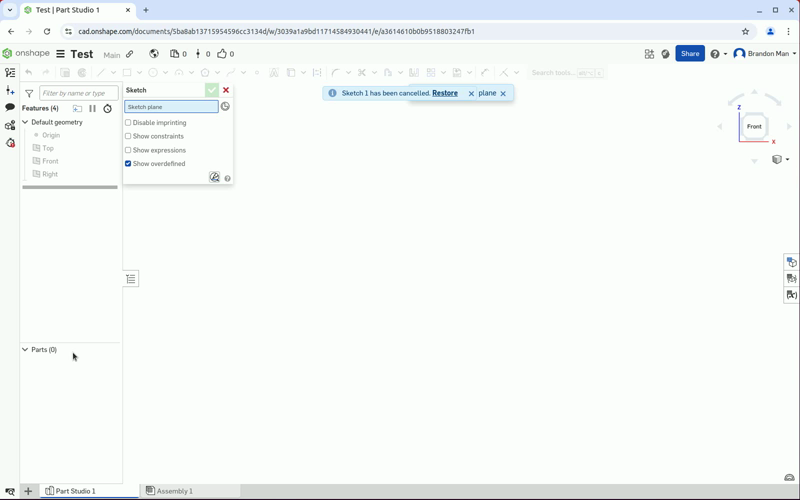
mouse_move(73, 163)
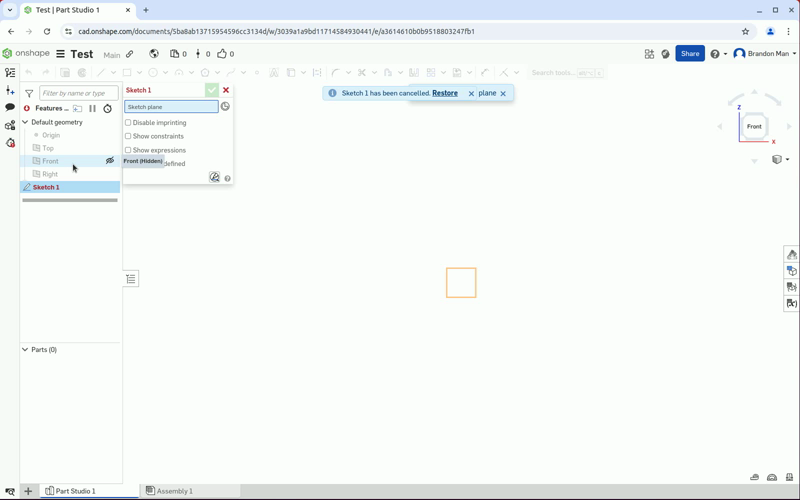
click(73, 163)
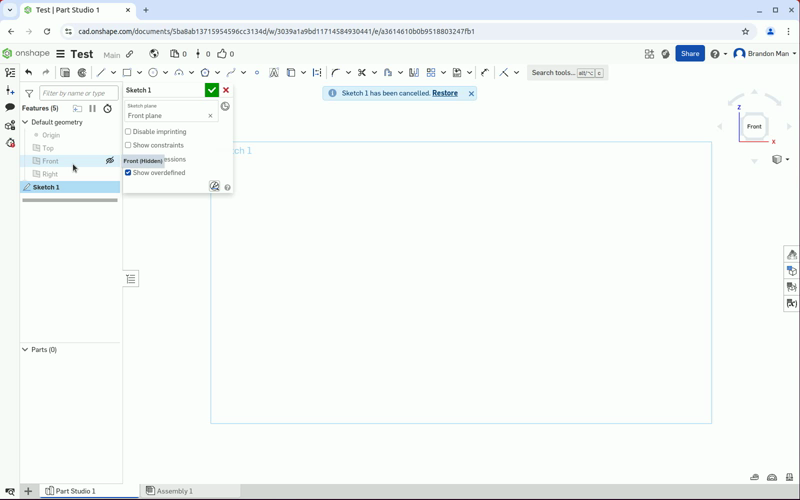
mouse_move(73, 352)
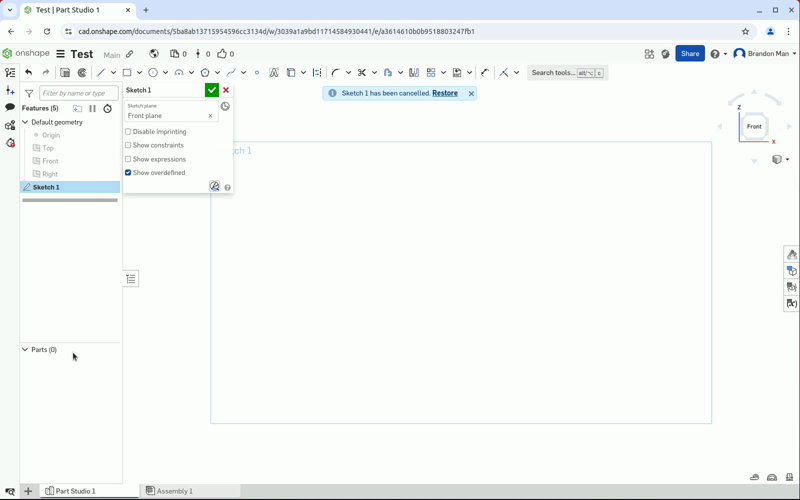
key(y)
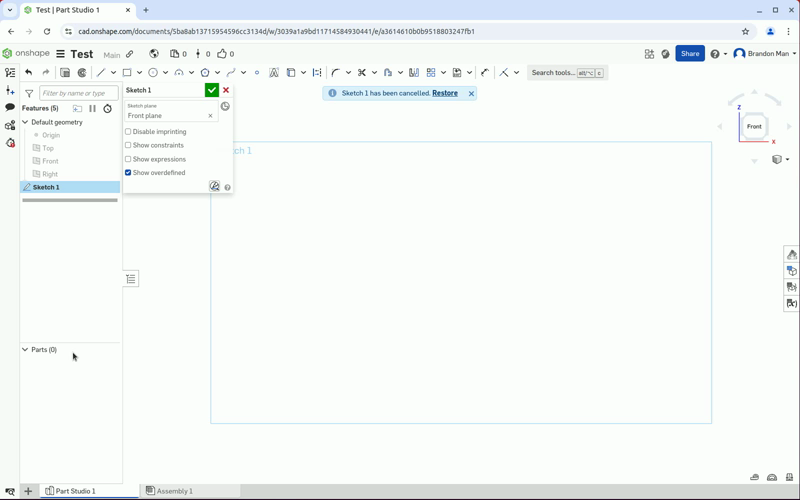
key(c)
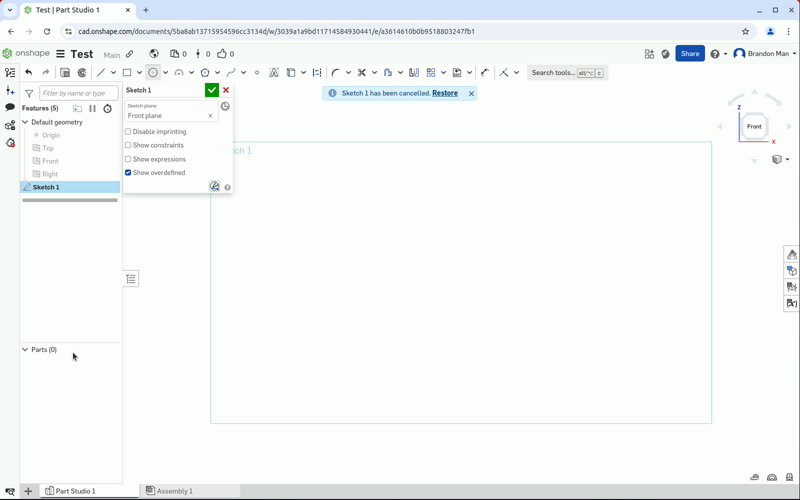
key_down(shift)
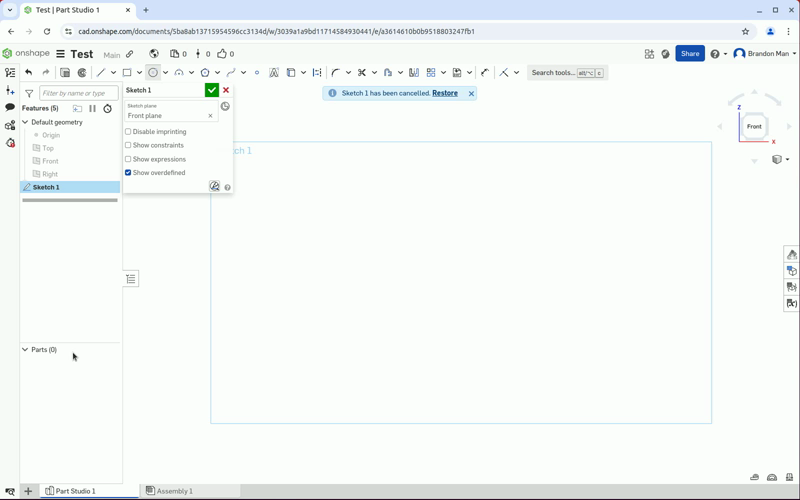
mouse_move(461, 282)
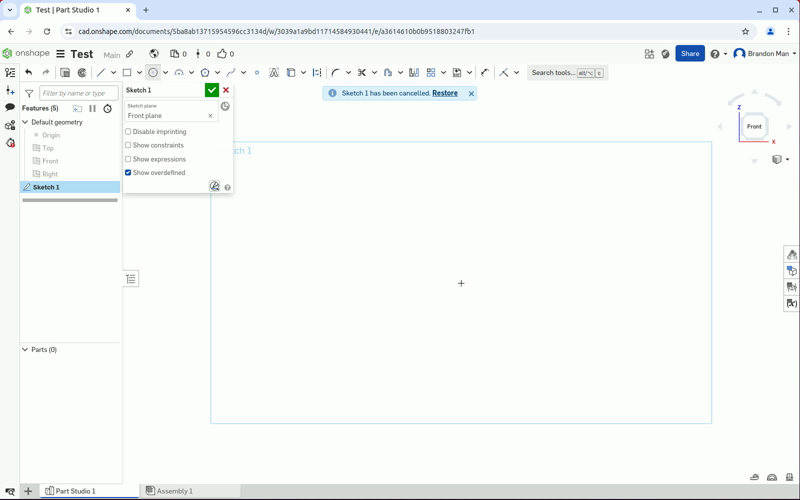
click(461, 282)
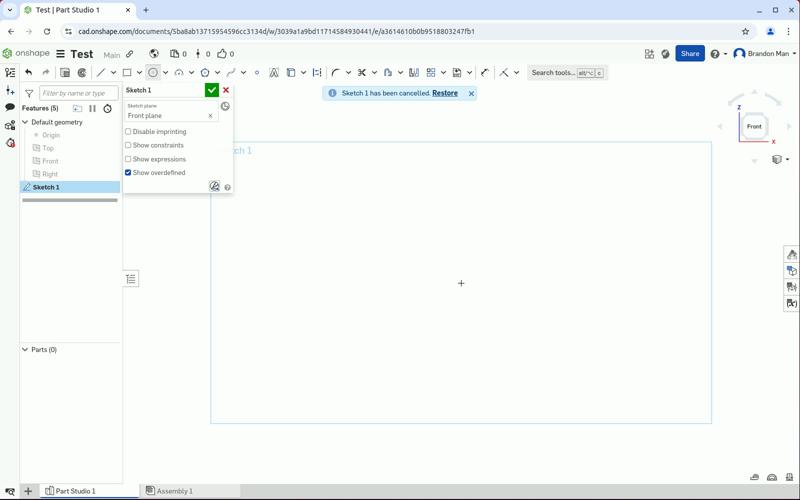
key_up(shift)
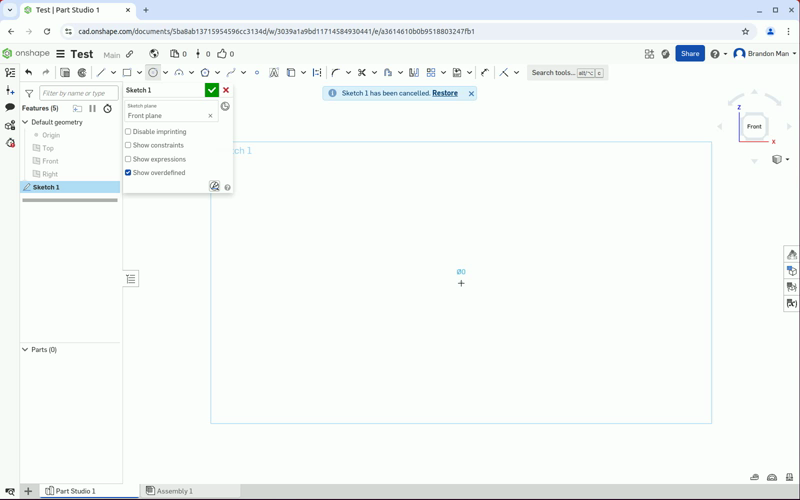
mouse_move(537, 282)
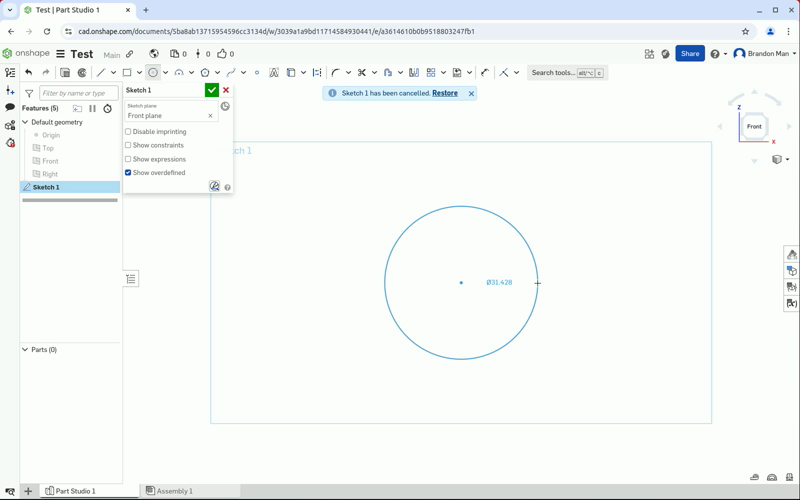
click(537, 282)
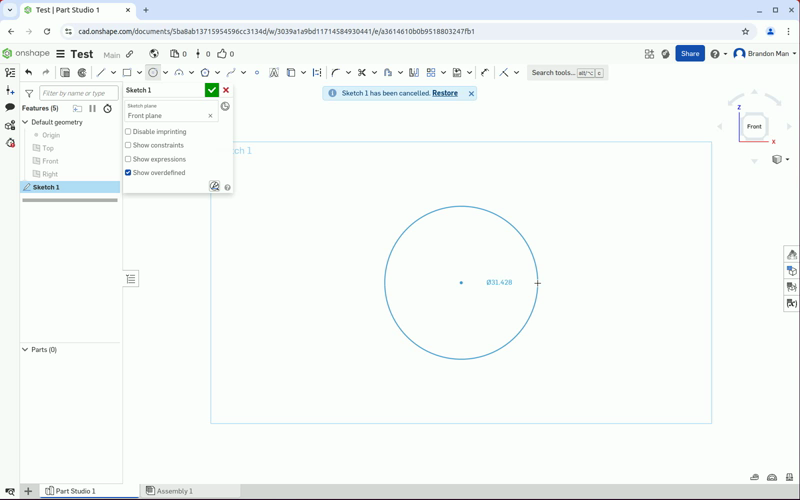
key(esc)
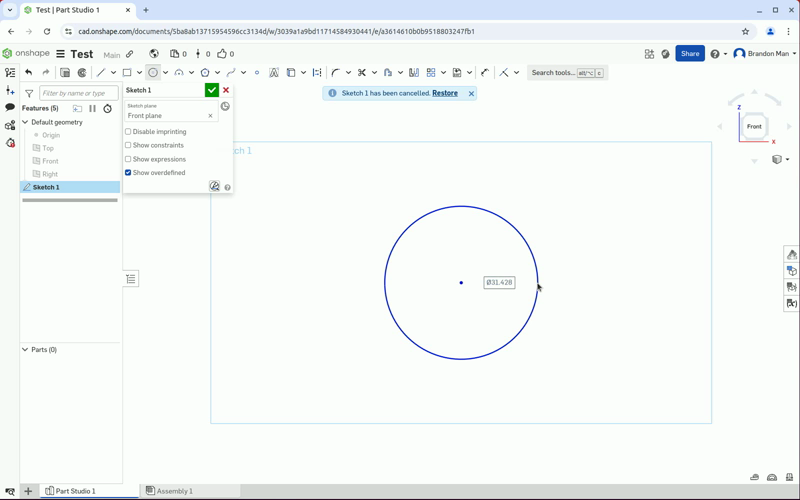
mouse_move(496, 320)
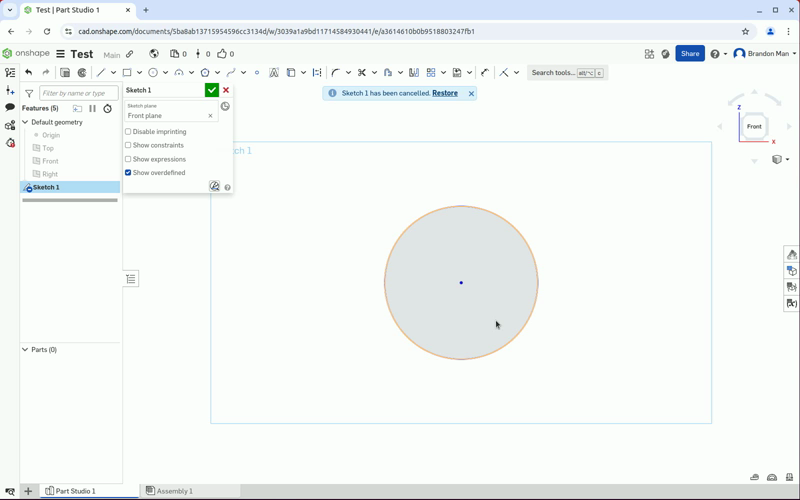
click(496, 320)
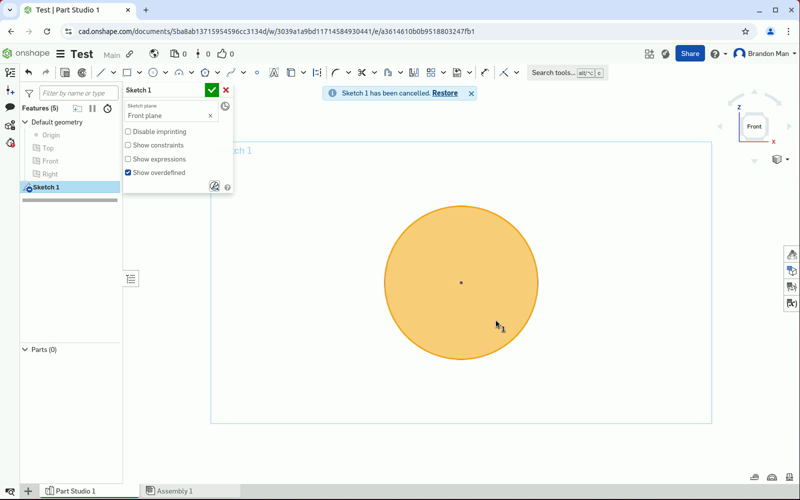
mouse_move(73, 352)
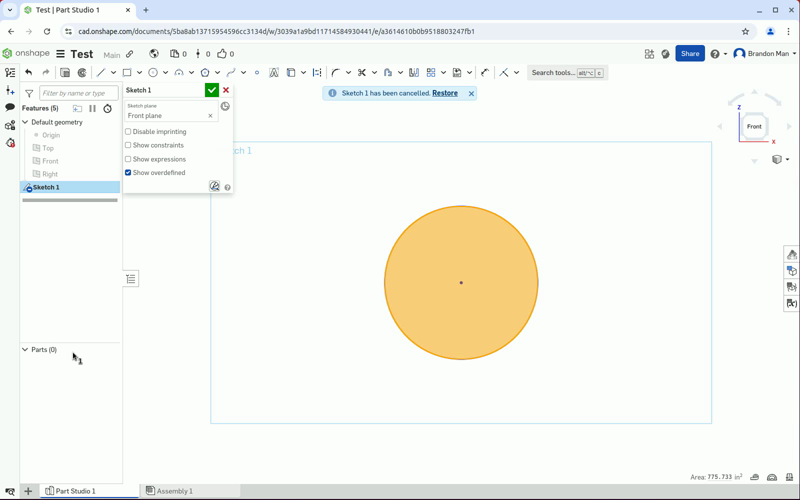
key(shift+y)
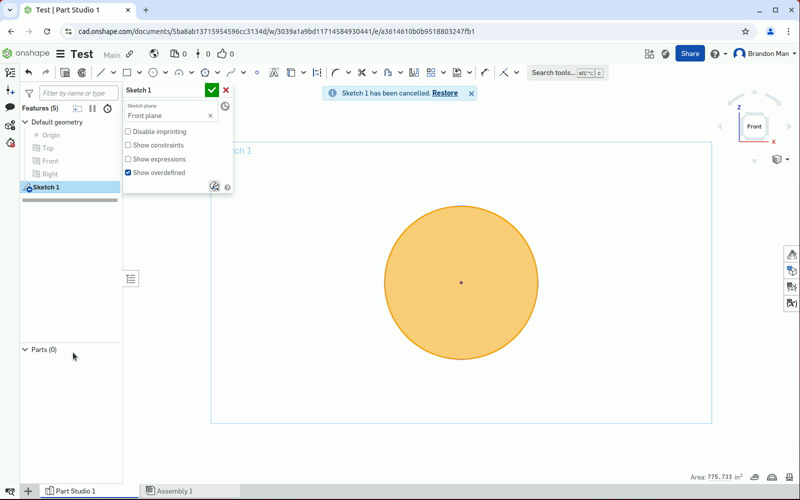
key(shift+e)
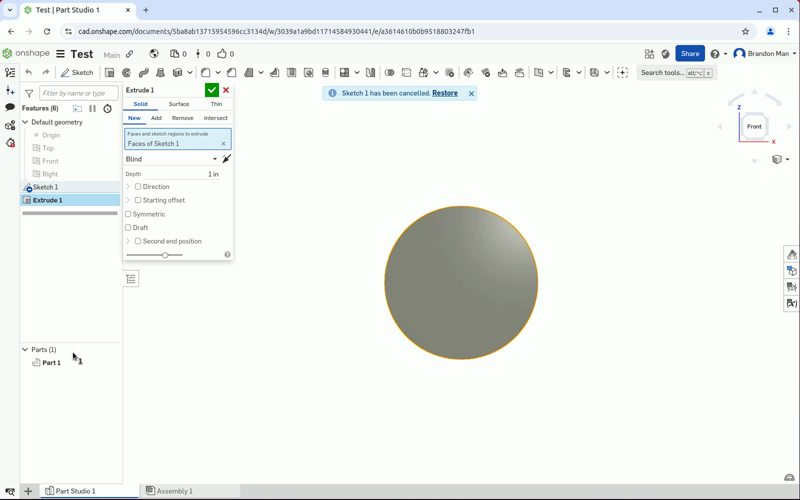
mouse_move(143, 106)
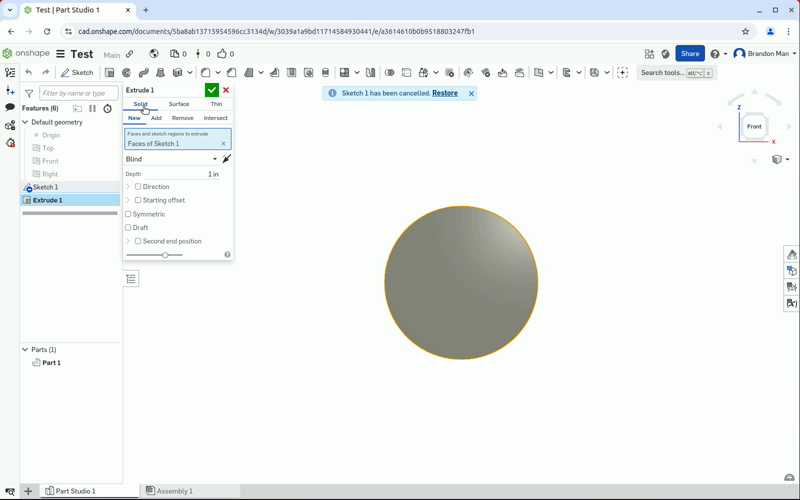
click(143, 106)
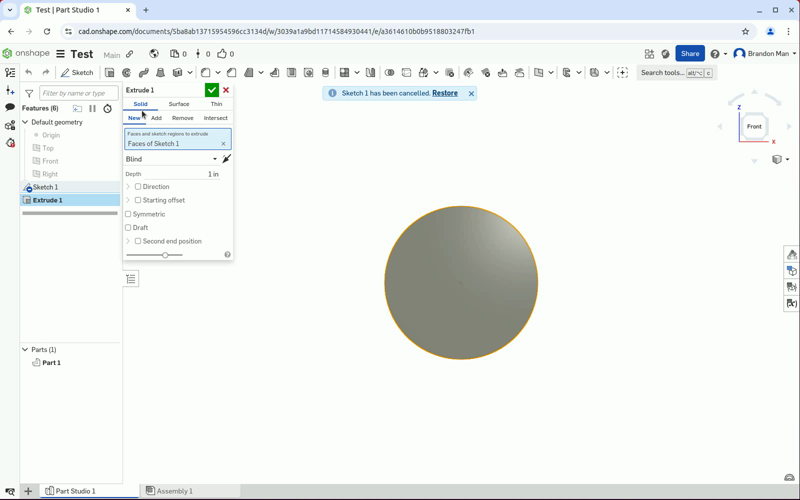
mouse_move(137, 120)
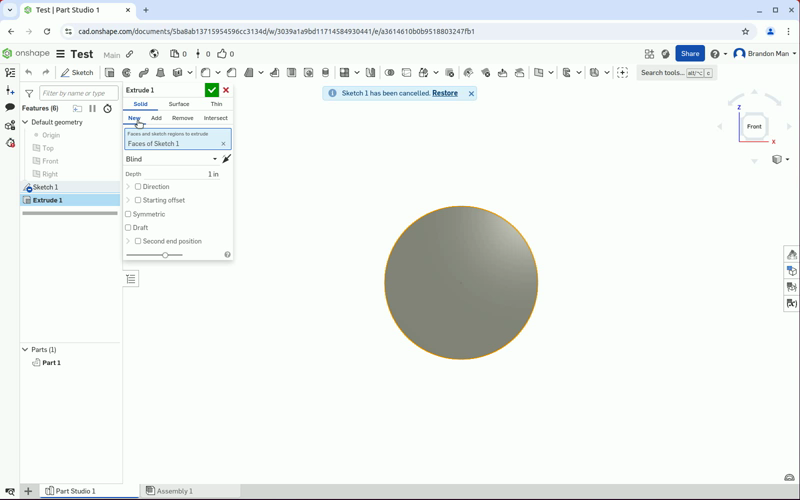
click(137, 120)
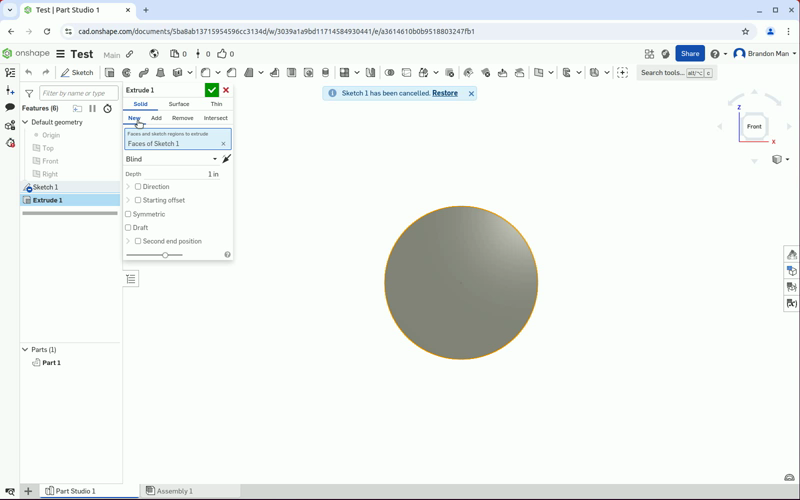
key(tab, 4)
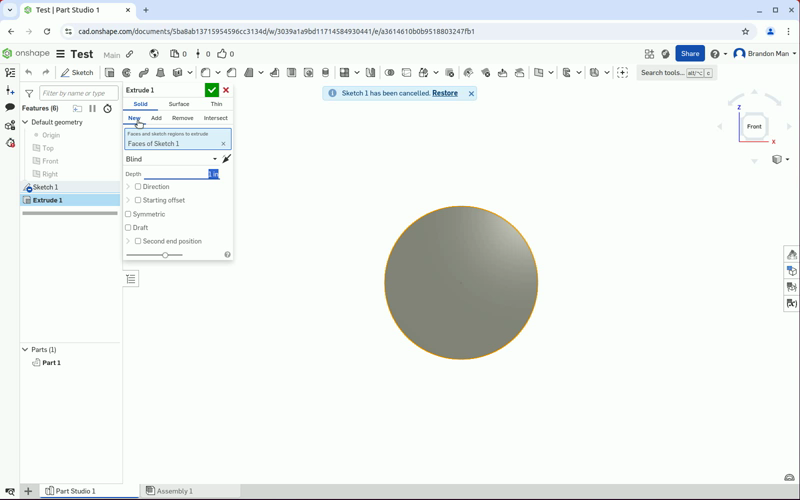
text(17.331)
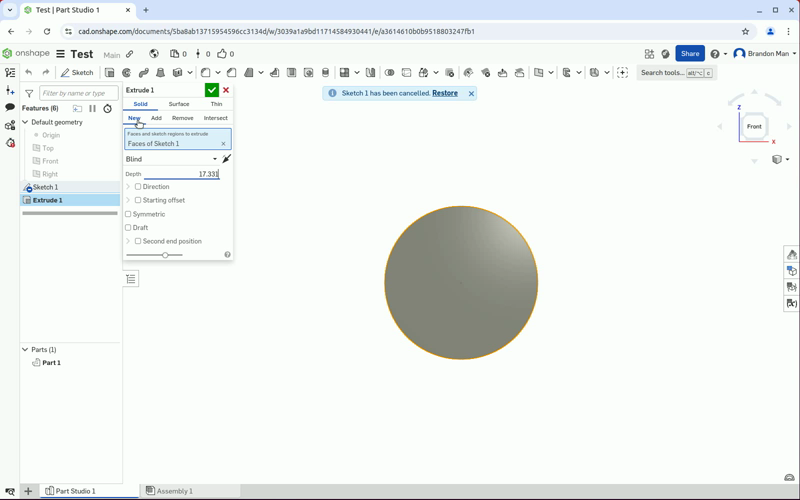
key(enter)
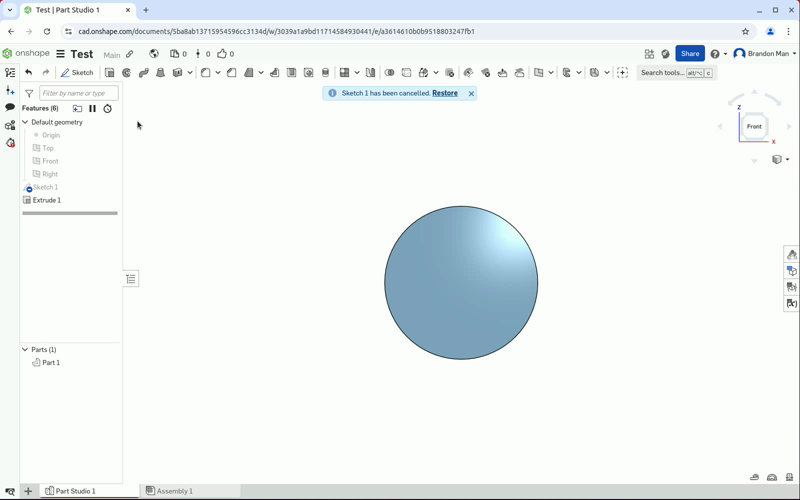
key(shift+h)
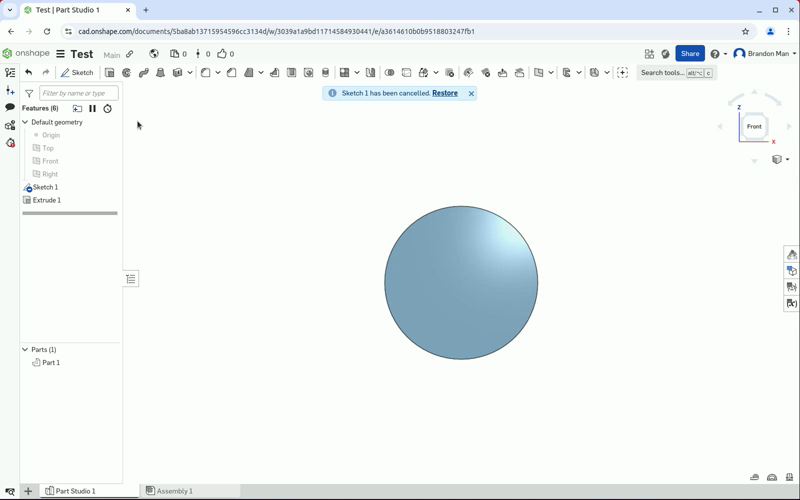
key(shift+h)
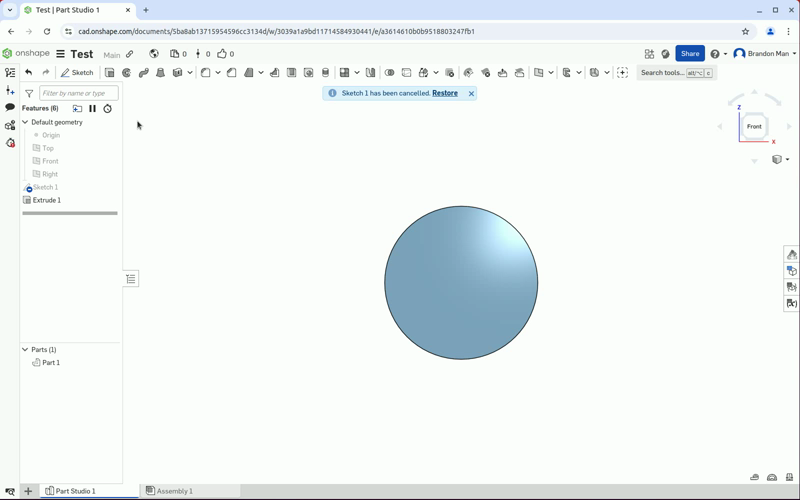
mouse_move(73, 189)
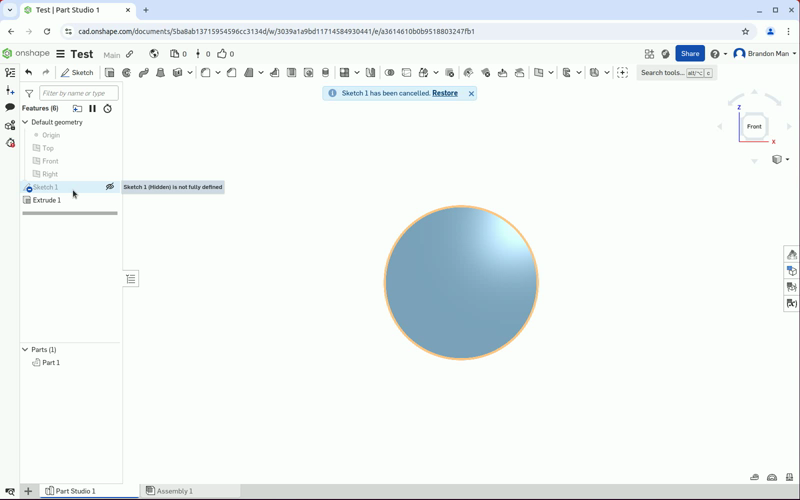
click(73, 189)
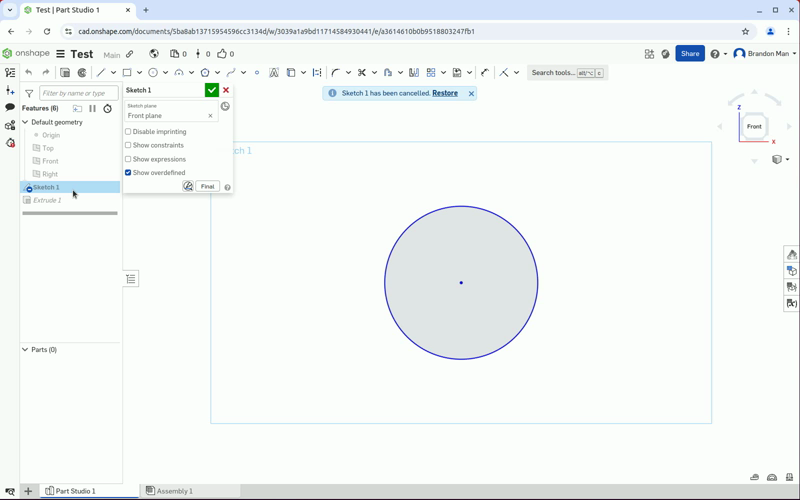
mouse_move(229, 92)
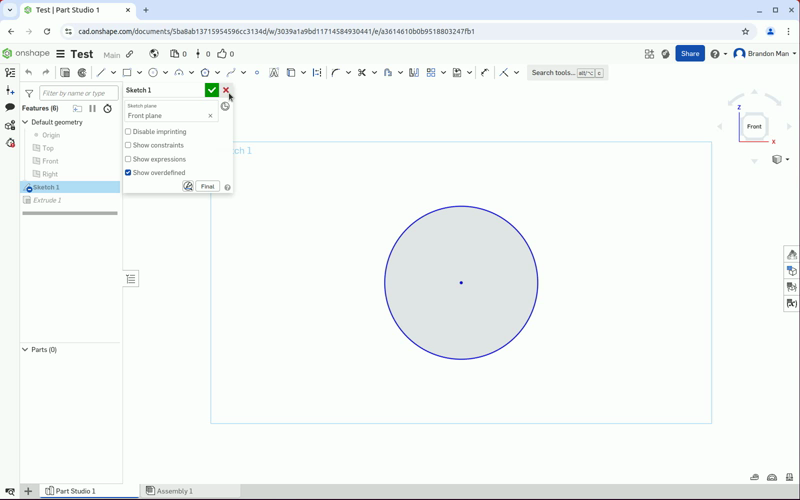
click(229, 92)
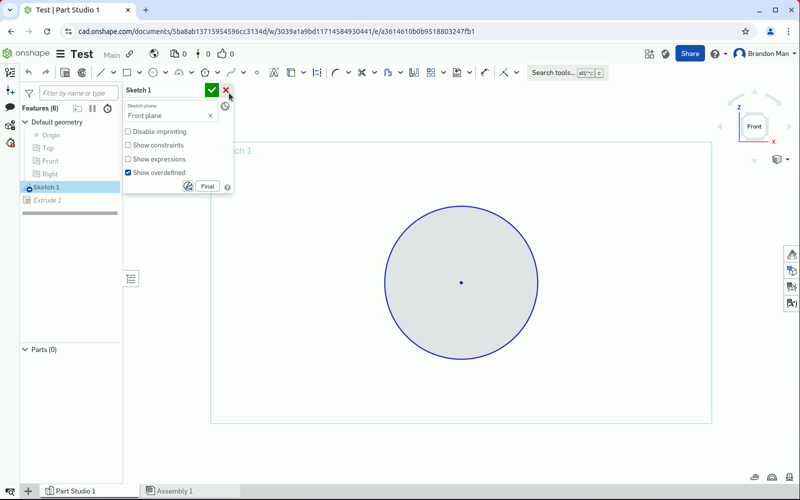
key(shift+s)
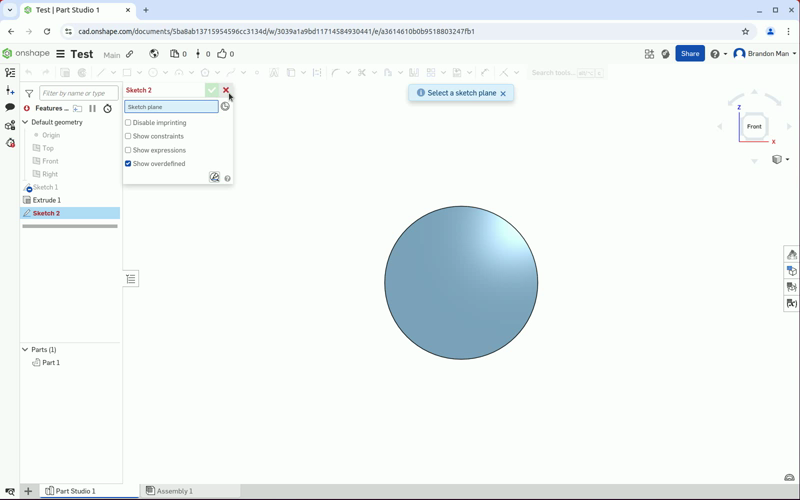
mouse_move(73, 163)
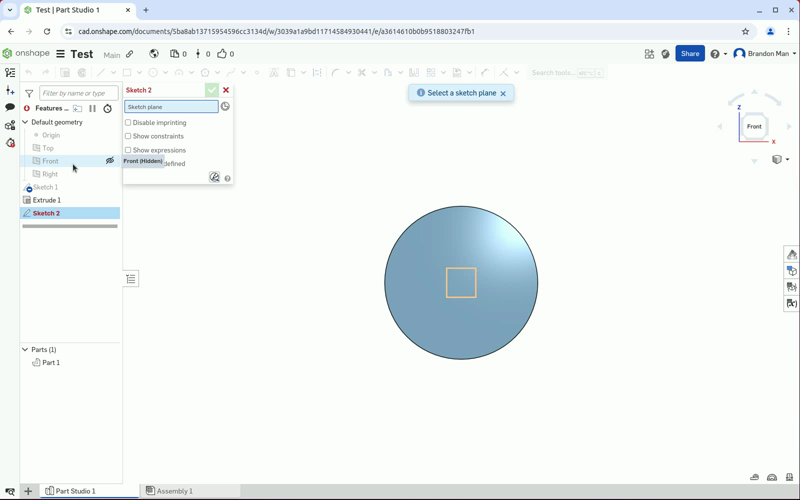
click(73, 163)
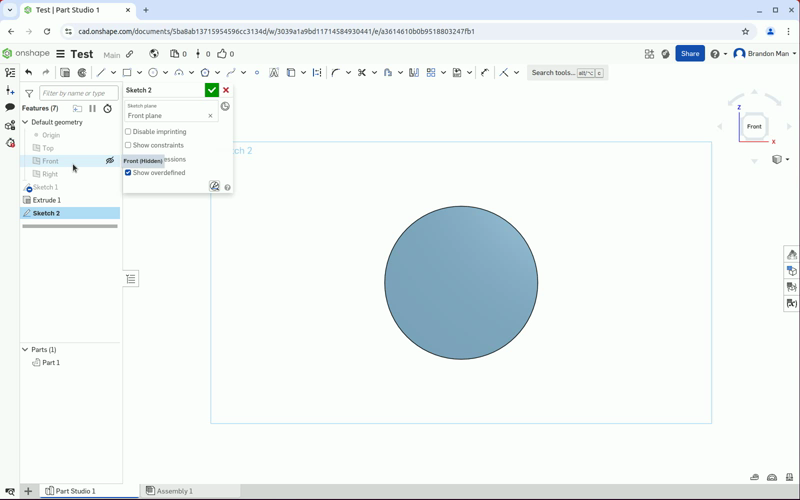
mouse_move(73, 352)
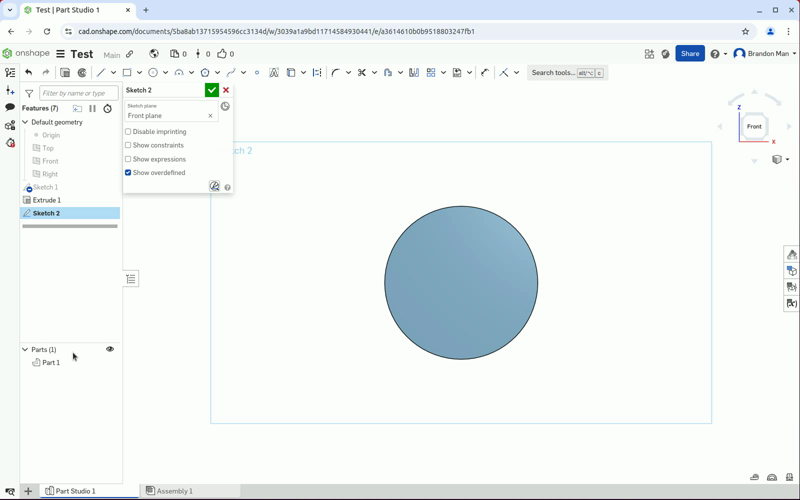
key(y)
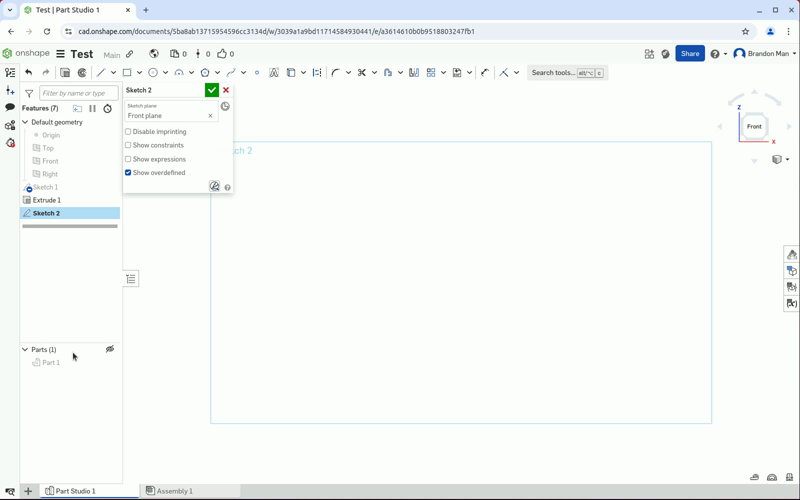
key(c)
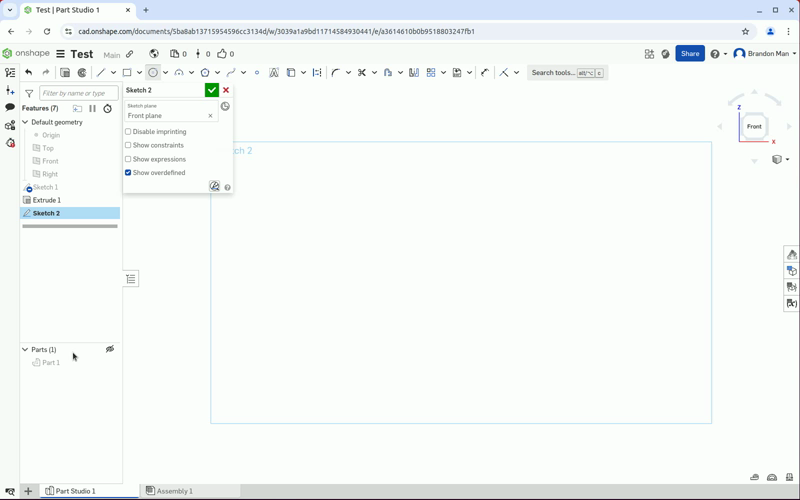
key_down(shift)
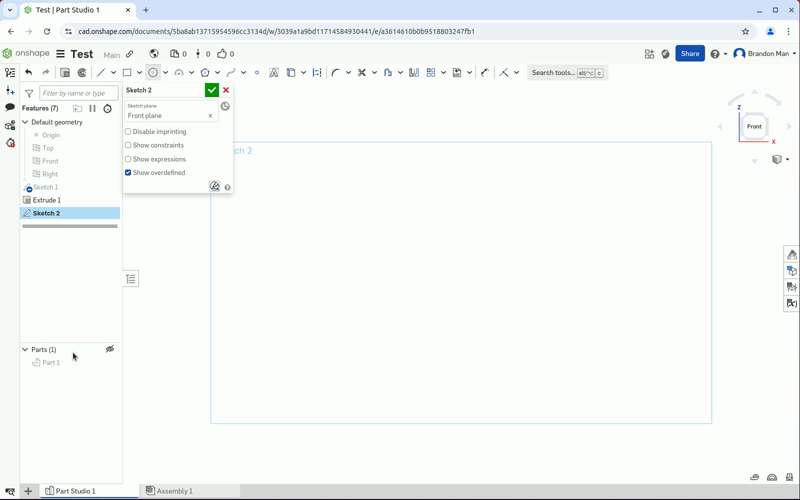
mouse_move(461, 282)
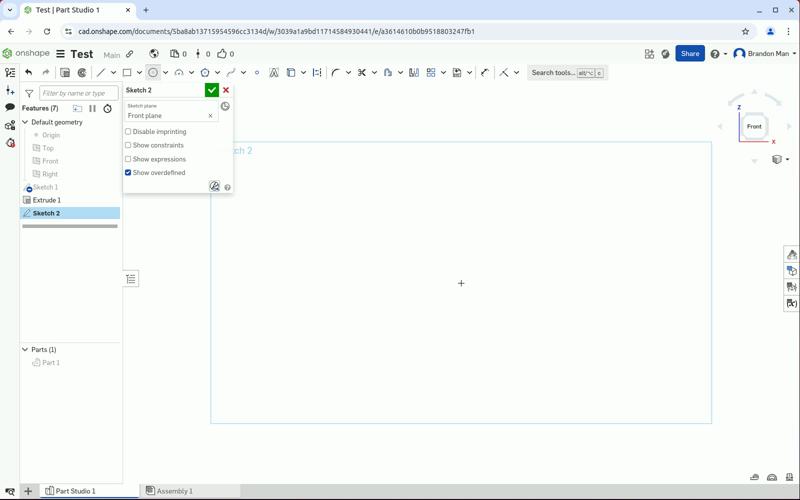
click(461, 282)
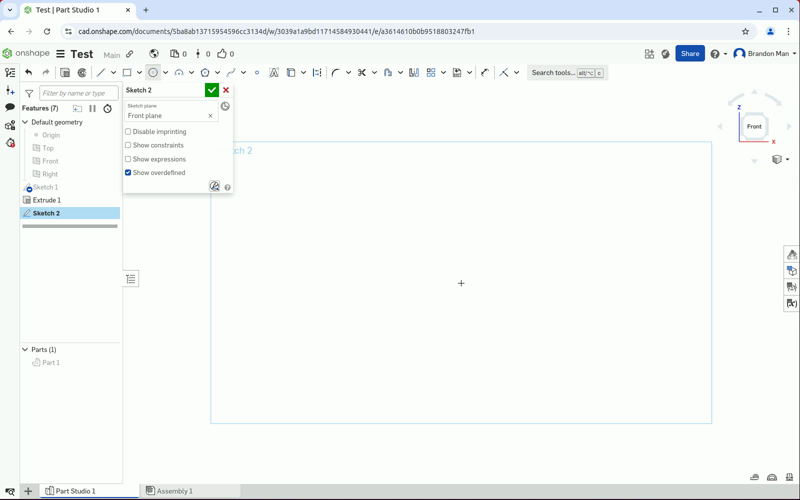
key_up(shift)
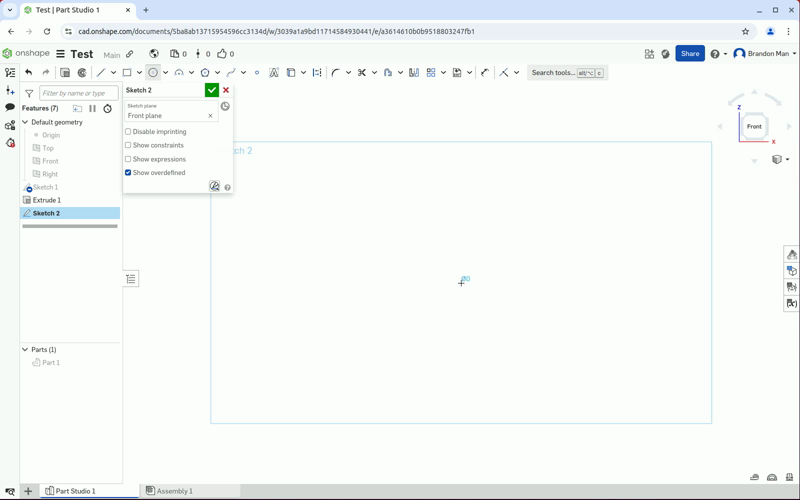
mouse_move(560, 282)
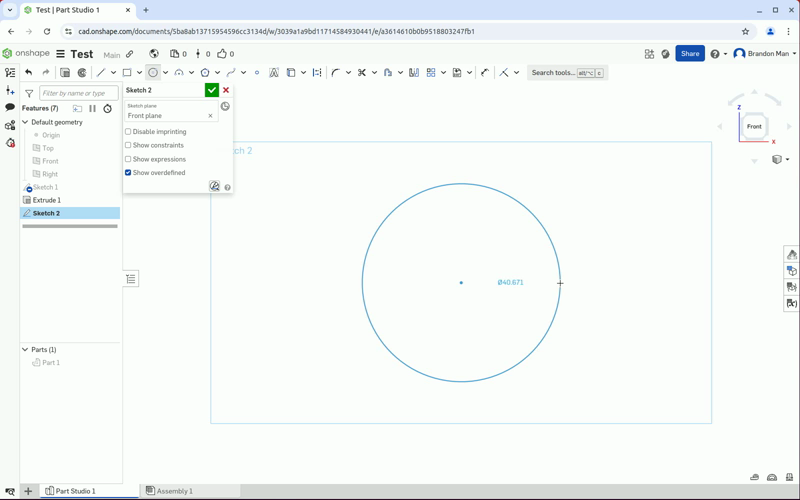
click(560, 282)
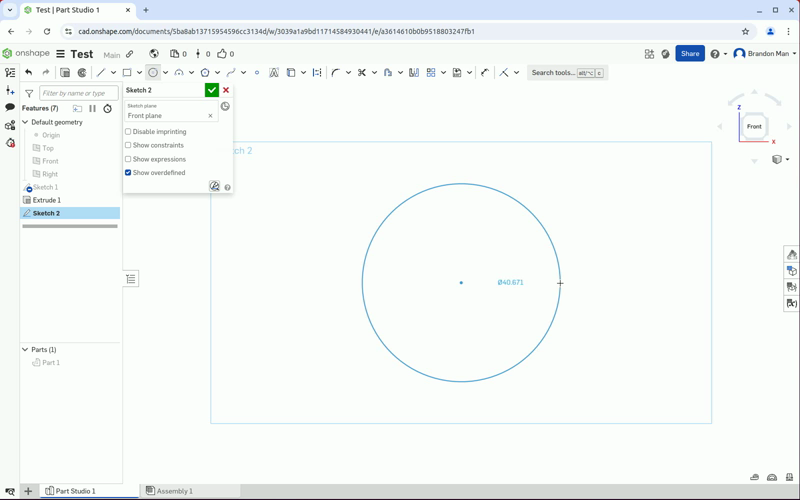
key(esc)
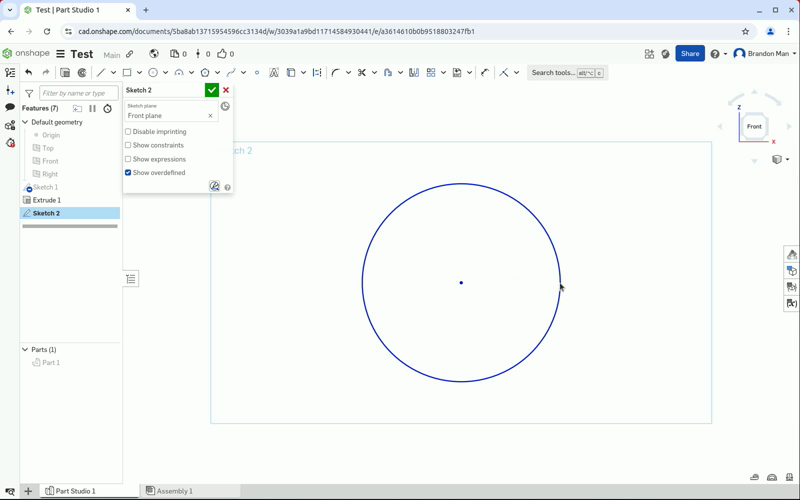
key(c)
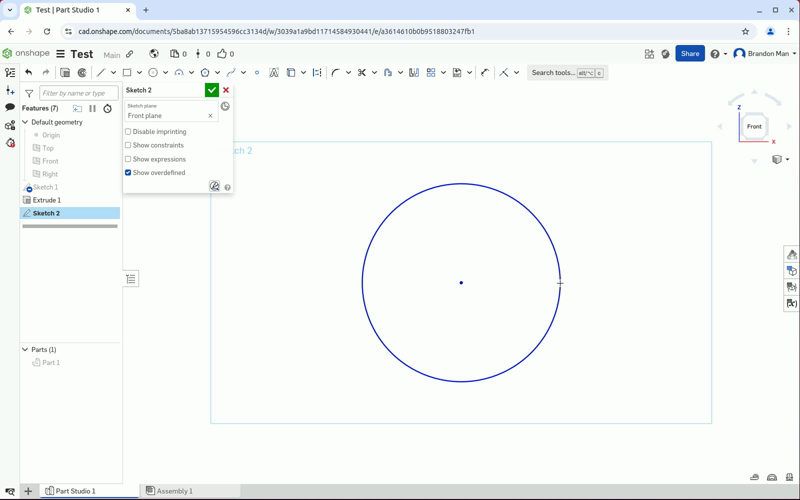
key_down(shift)
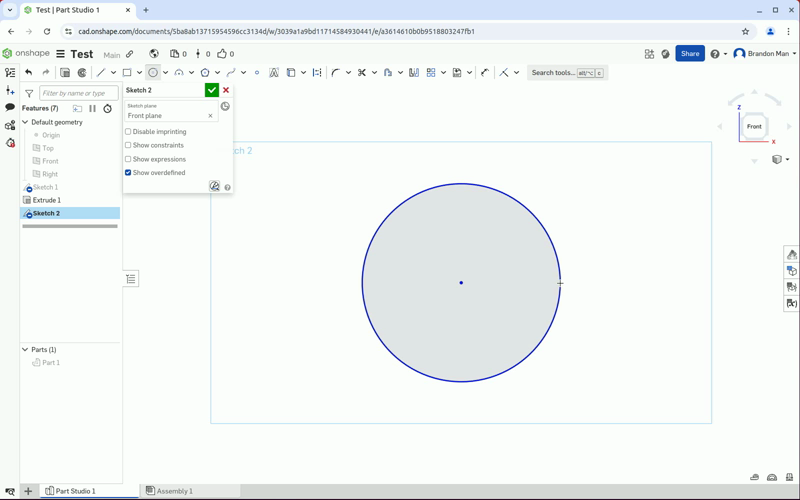
mouse_move(461, 282)
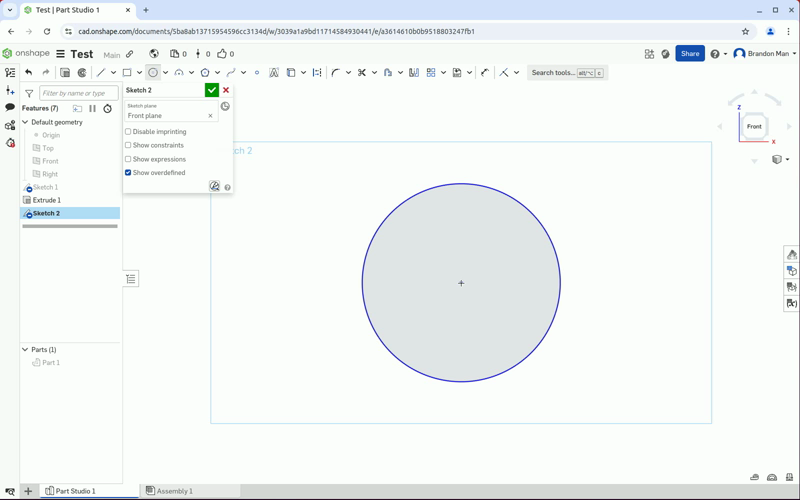
click(461, 282)
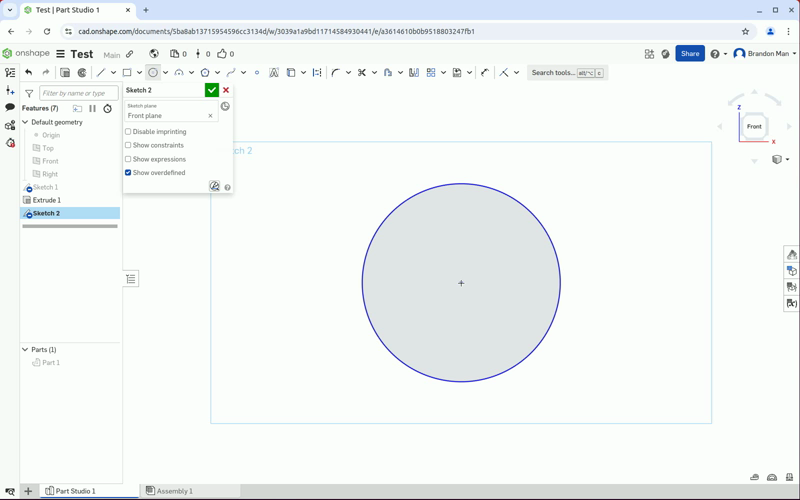
key_up(shift)
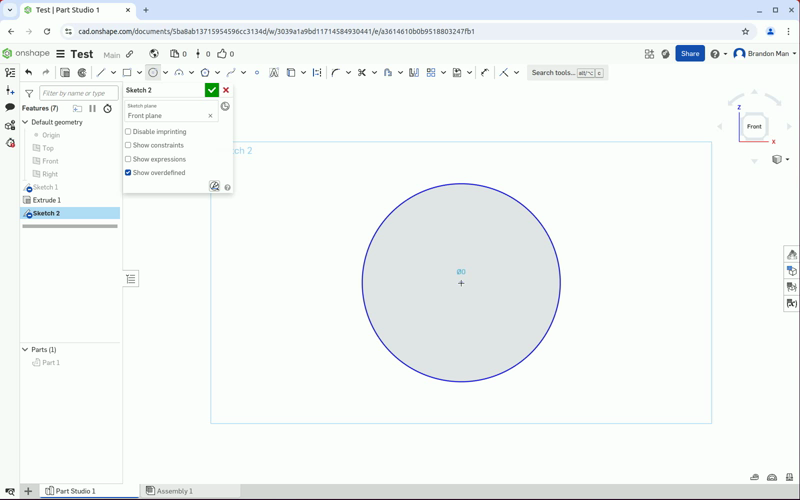
mouse_move(537, 282)
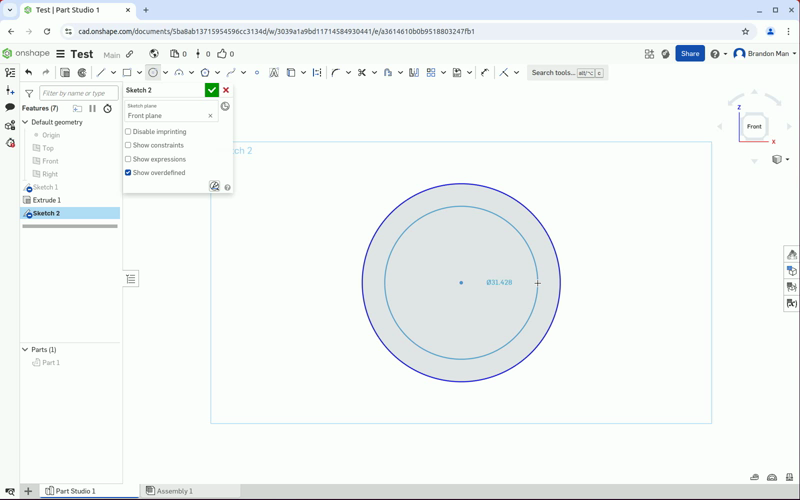
click(537, 282)
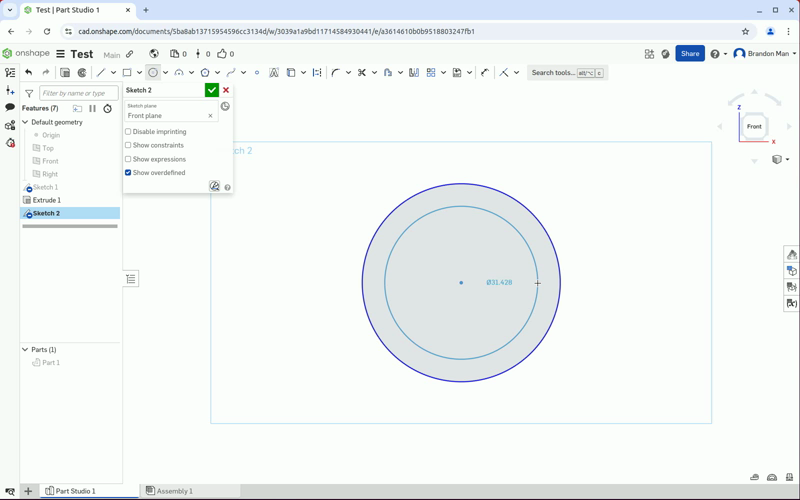
key(esc)
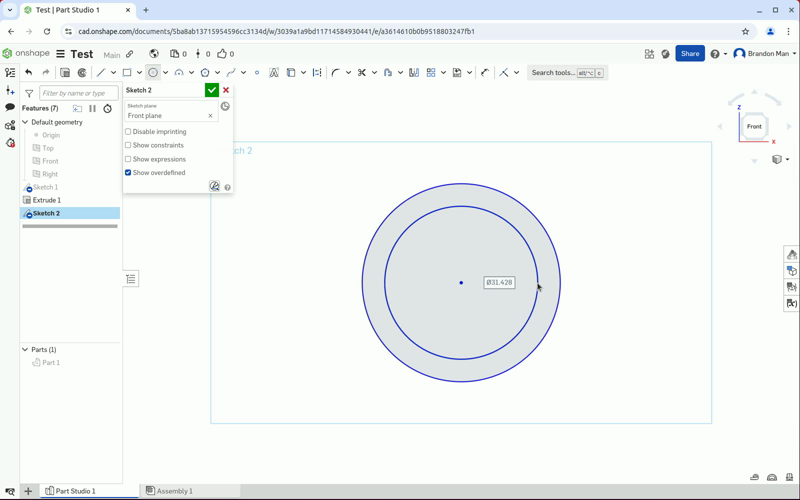
mouse_move(547, 310)
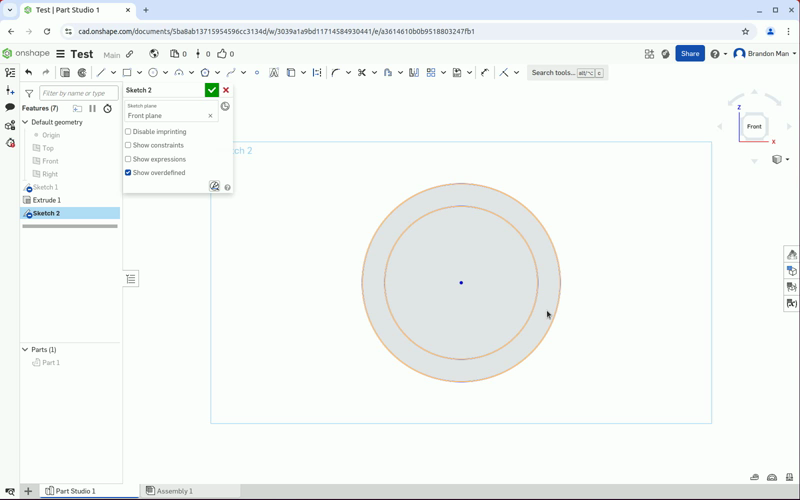
click(547, 310)
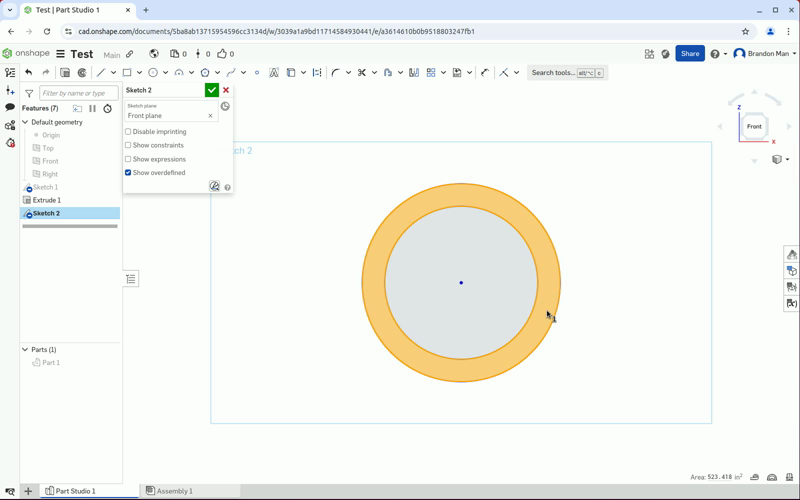
mouse_move(73, 352)
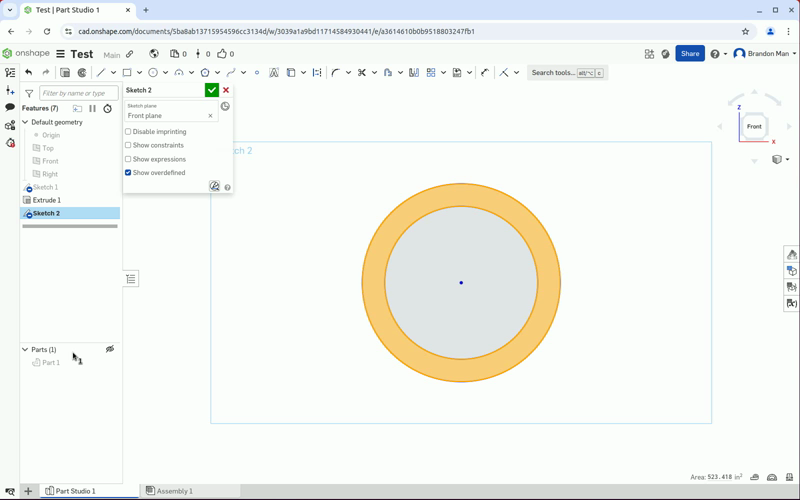
key(shift+y)
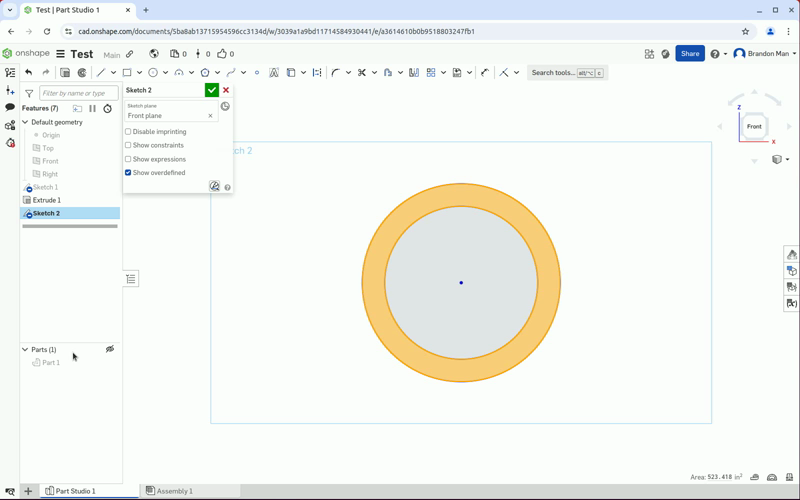
key(shift+e)
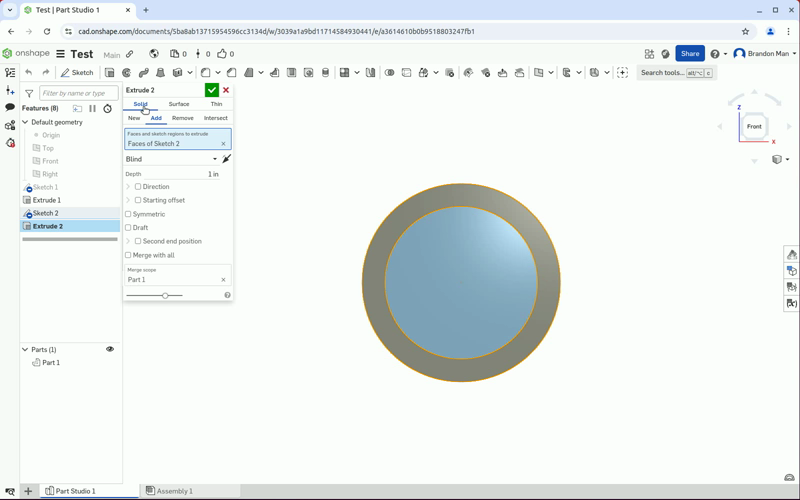
mouse_move(143, 106)
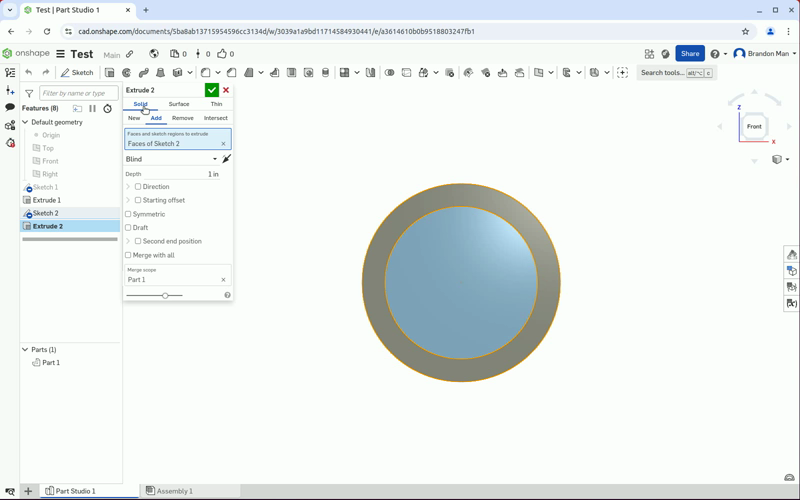
click(143, 106)
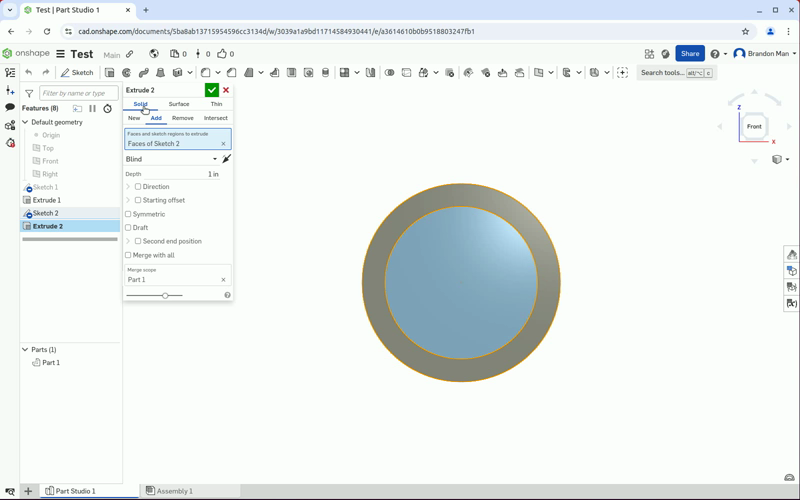
mouse_move(137, 120)
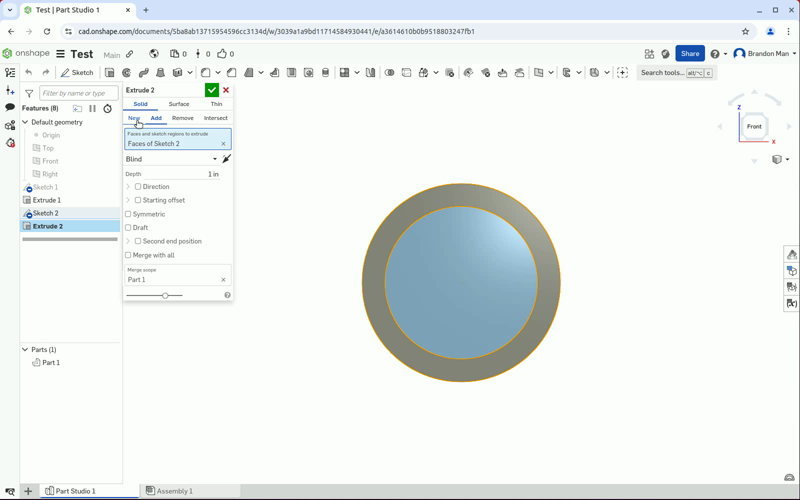
click(137, 120)
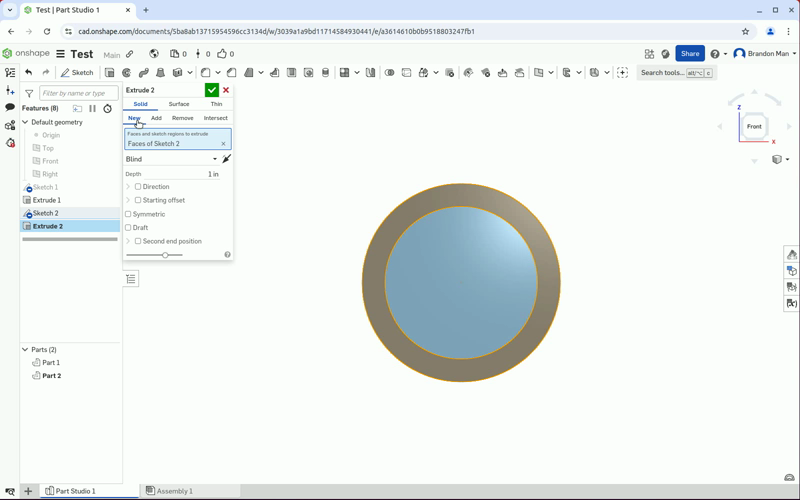
key(tab, 4)
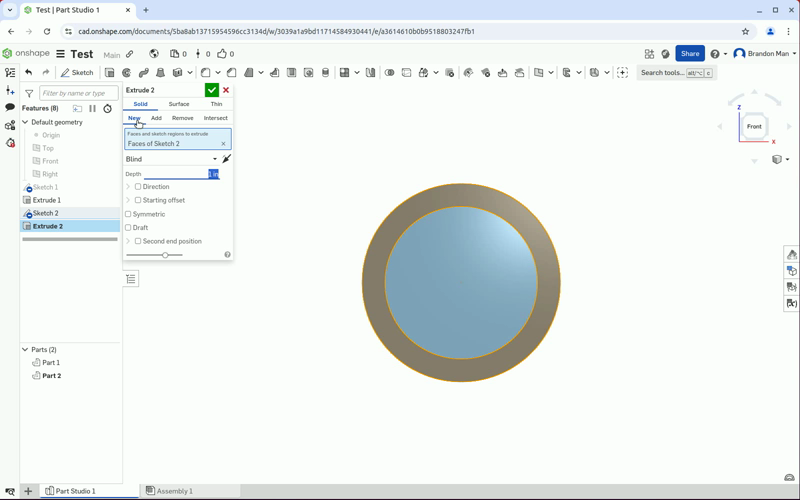
text(23.108)
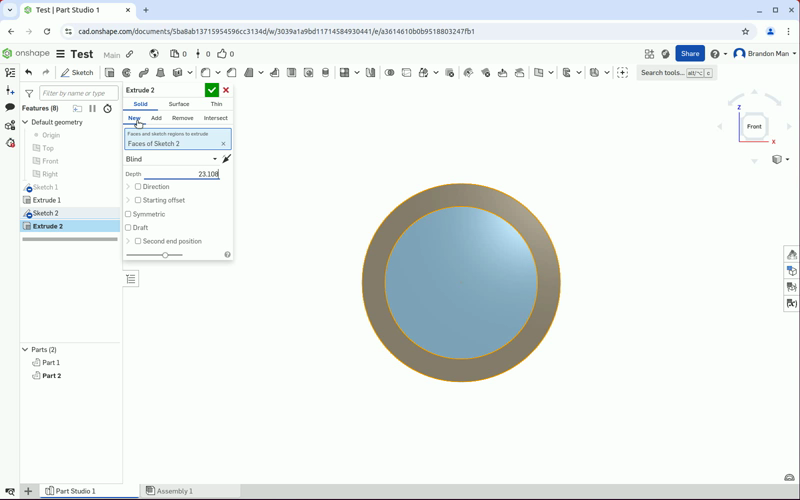
key(enter)
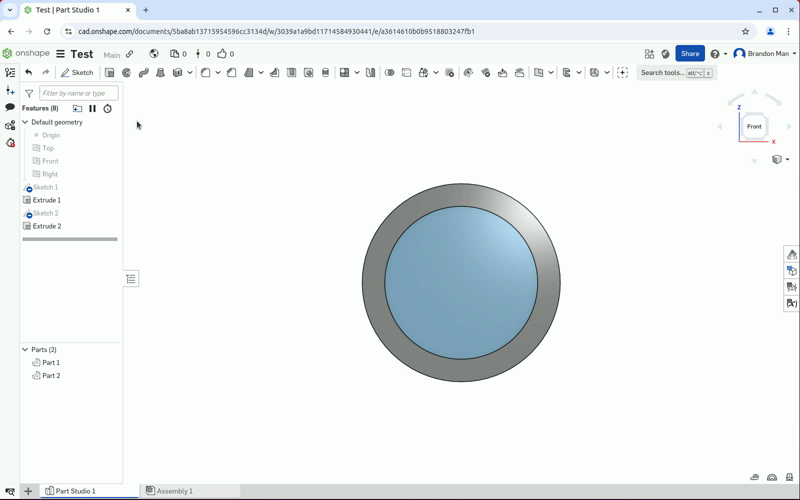
key(shift+h)
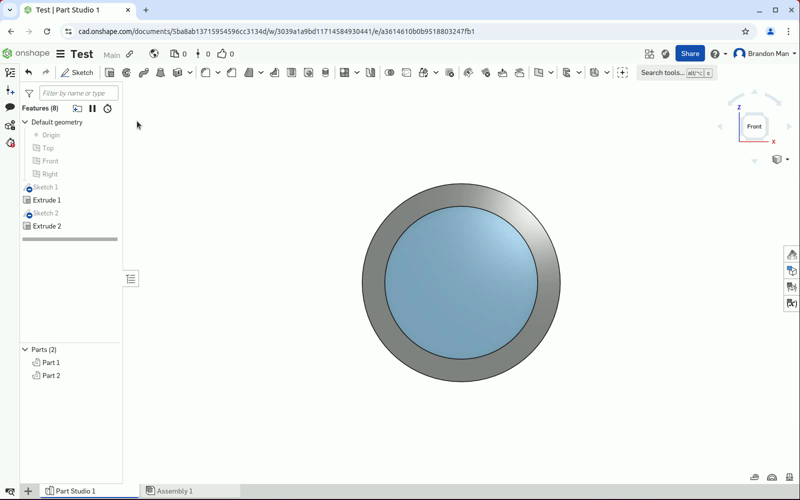
key(shift+h)
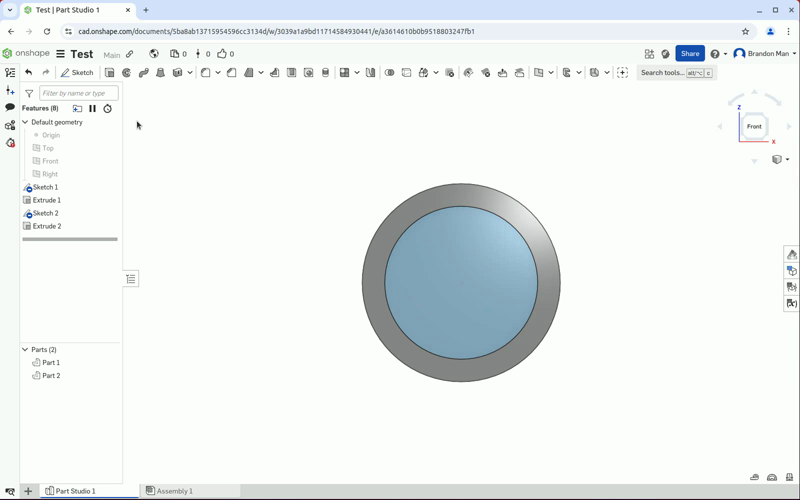
key(shift+7)
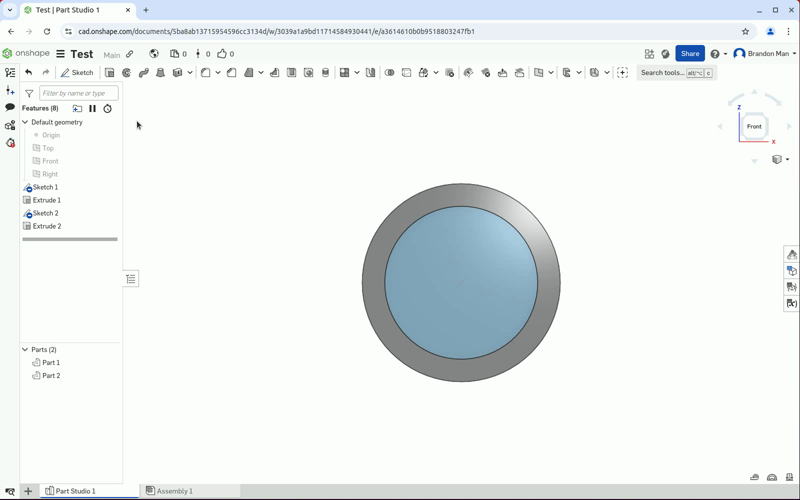
key(left, 2)
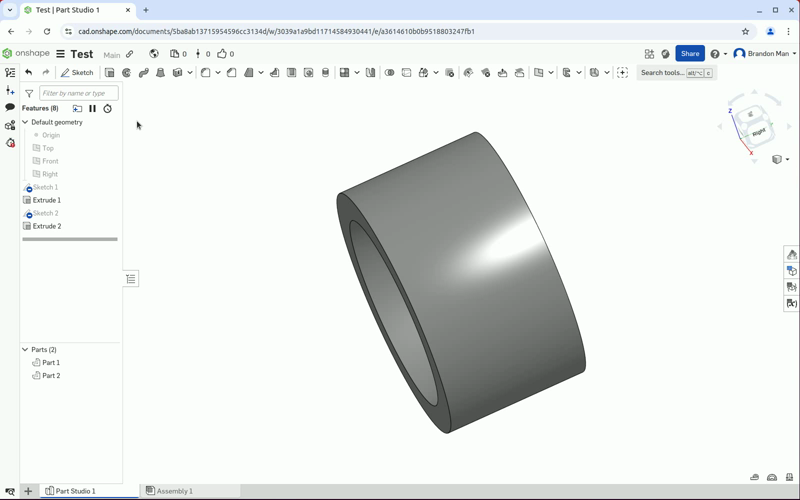
key(down, 2)
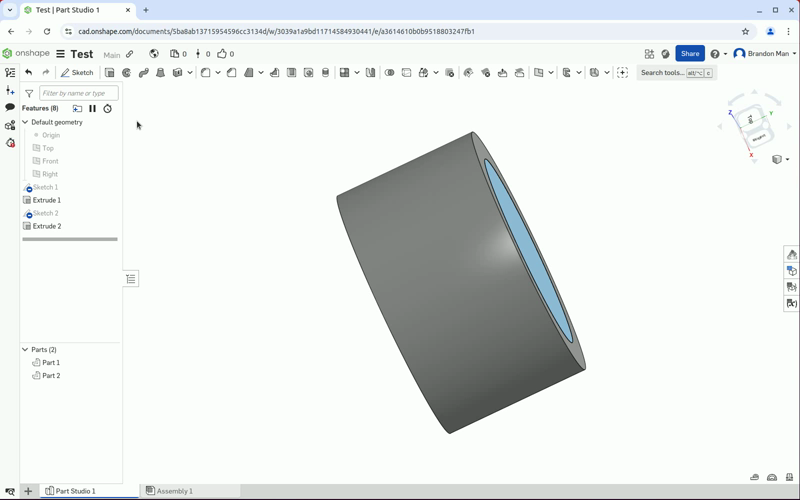
key(up, 2)
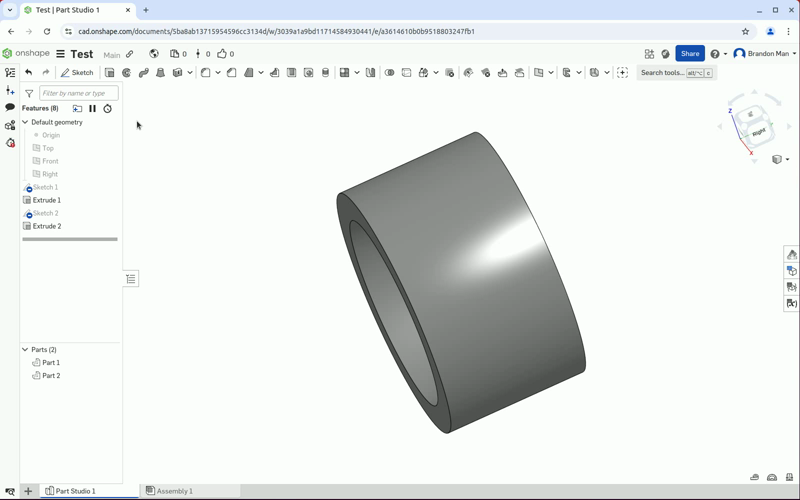
key(right, 2)
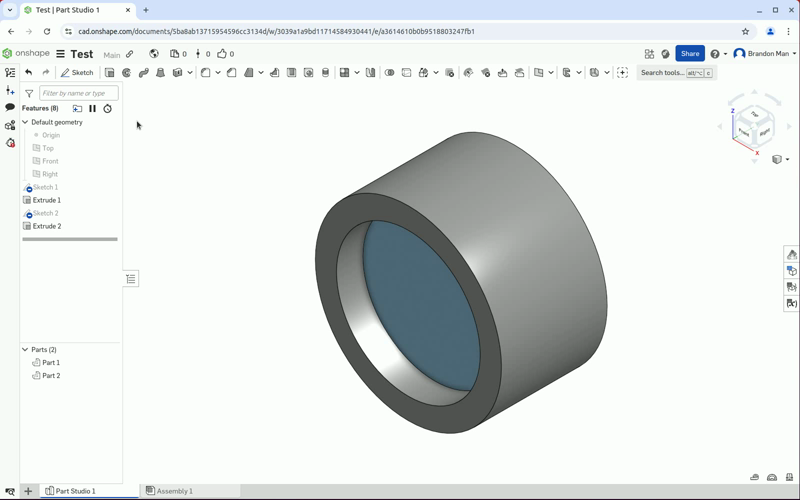
mouse_move(73, 189)
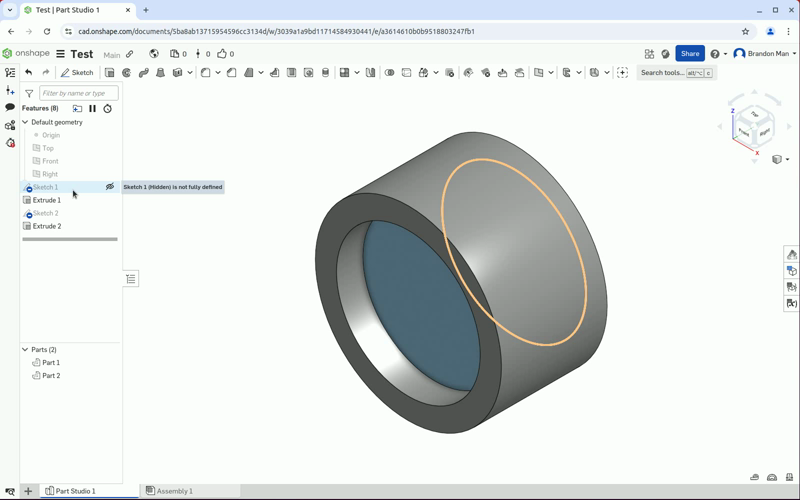
click(73, 189)